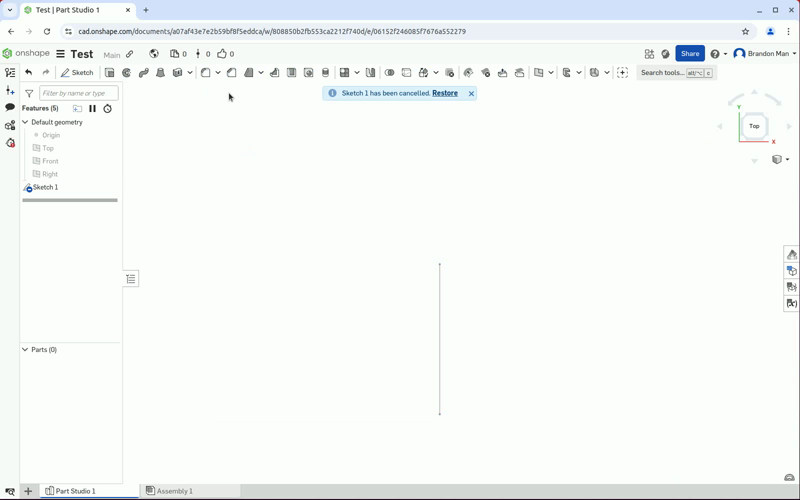
key(shift+h)
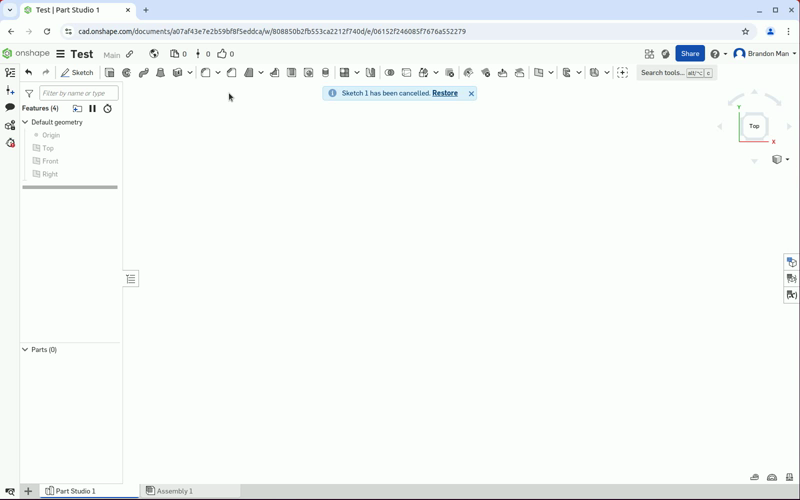
mouse_move(73, 352)
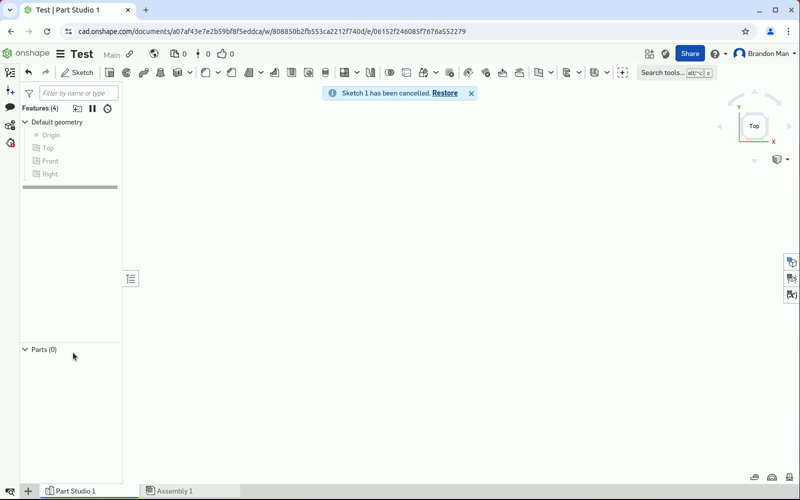
key(y)
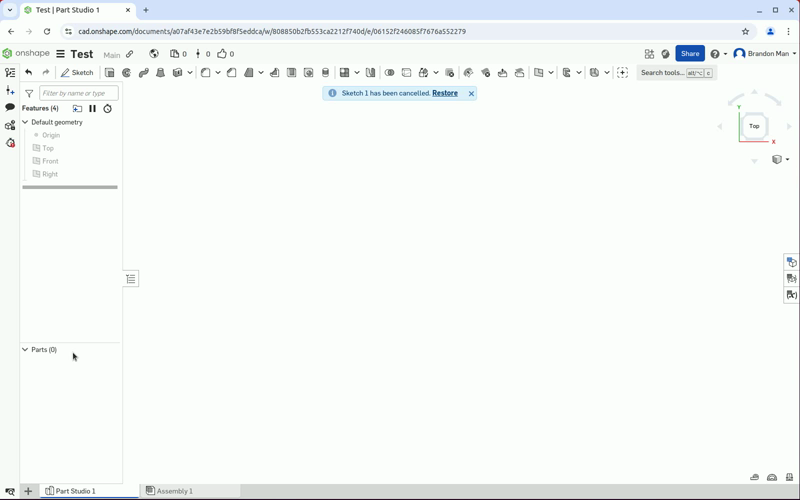
key(shift+p)
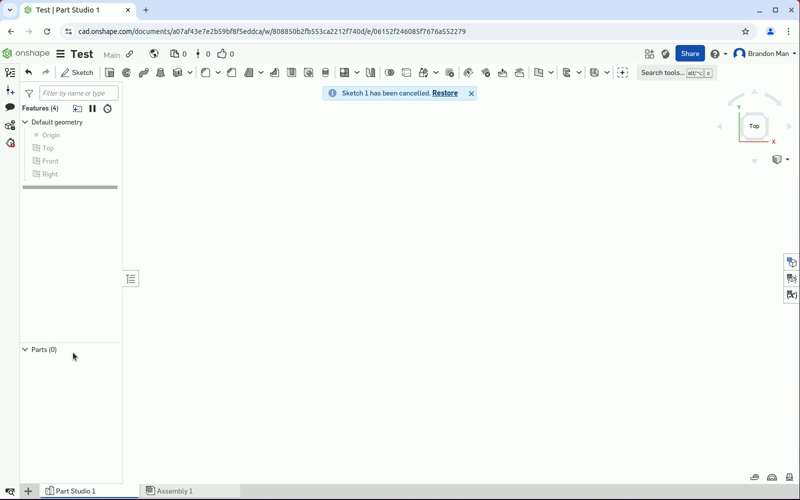
key(space)
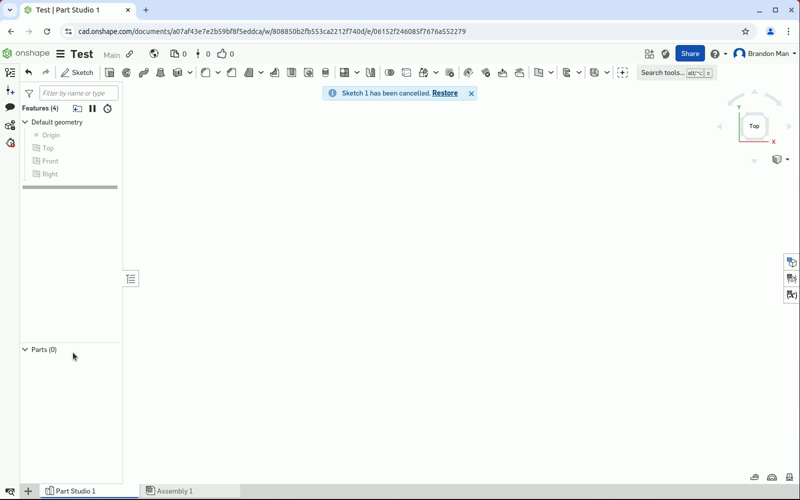
key_down(shift)
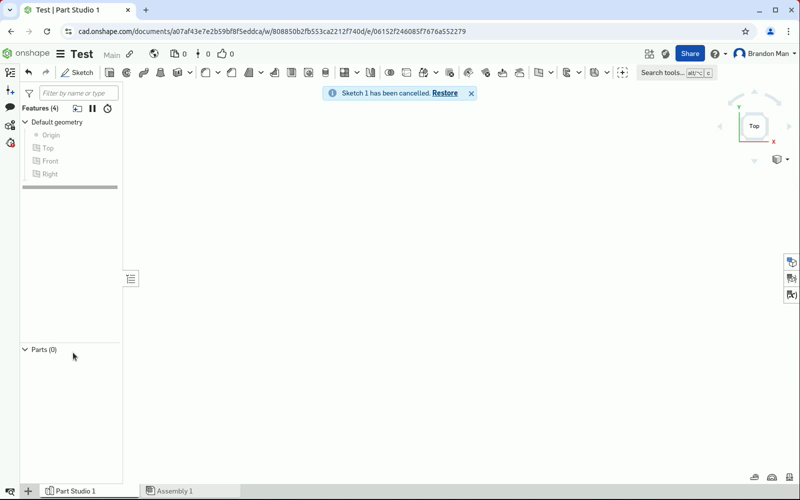
key(up)
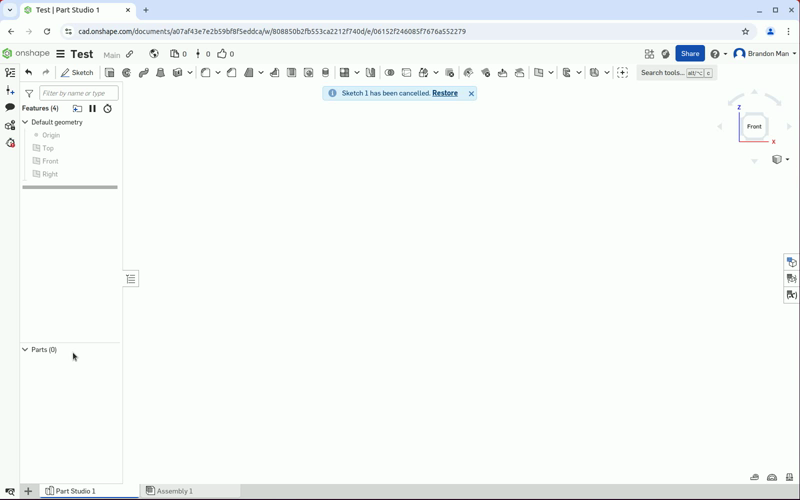
key_up(shift)
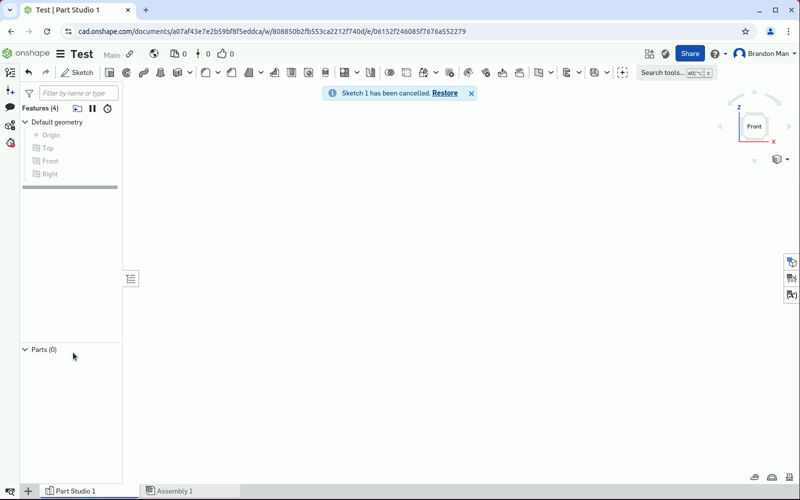
mouse_move(73, 352)
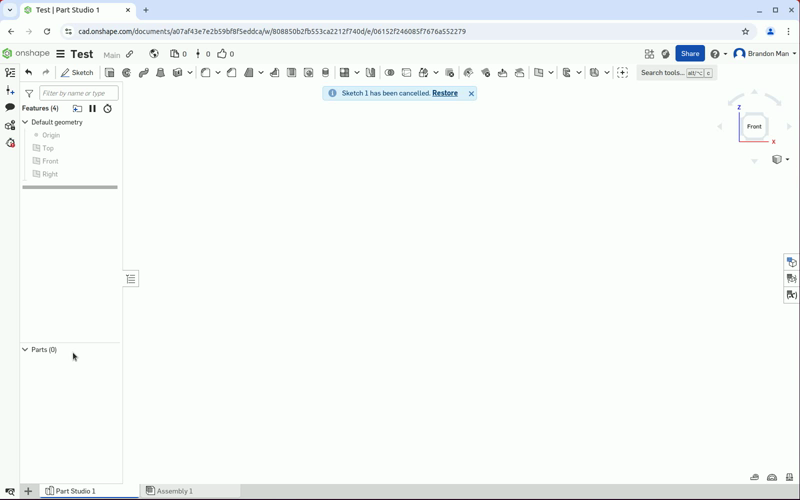
key(shift+y)
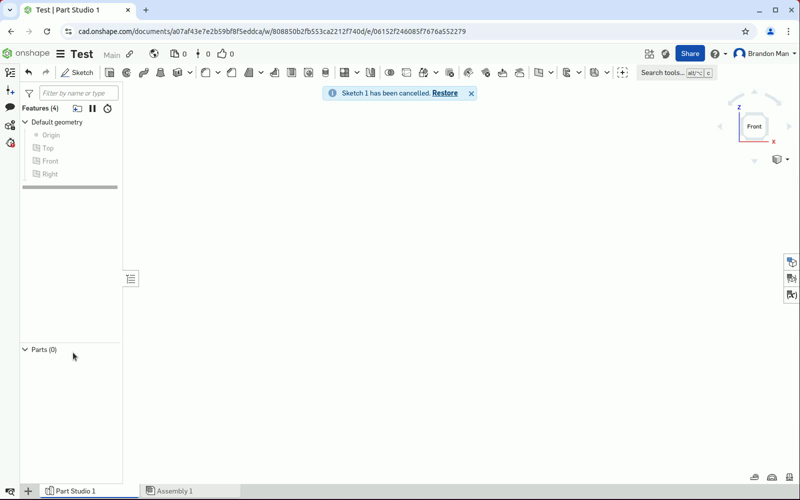
key(shift+s)
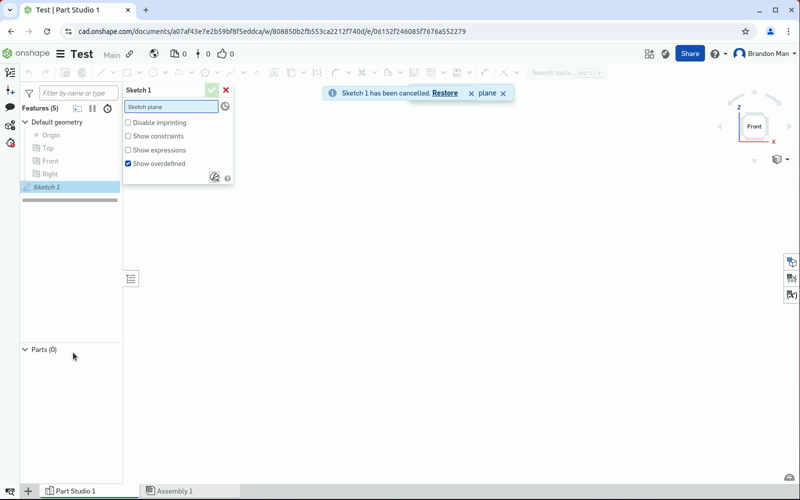
mouse_move(73, 163)
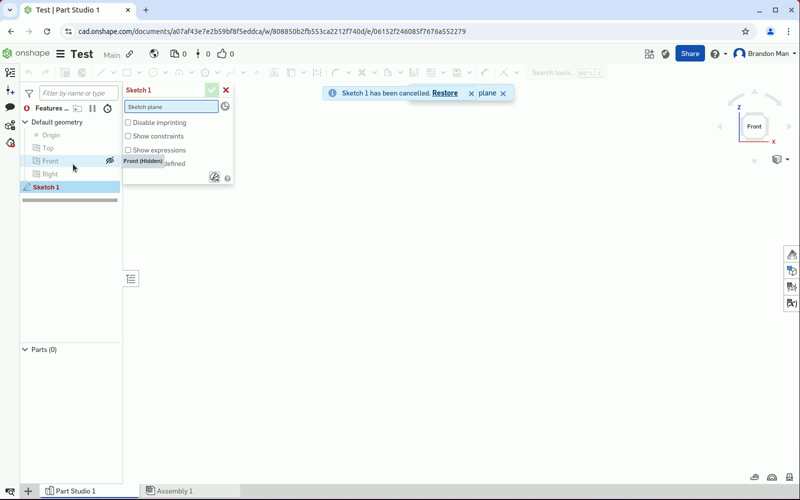
click(73, 163)
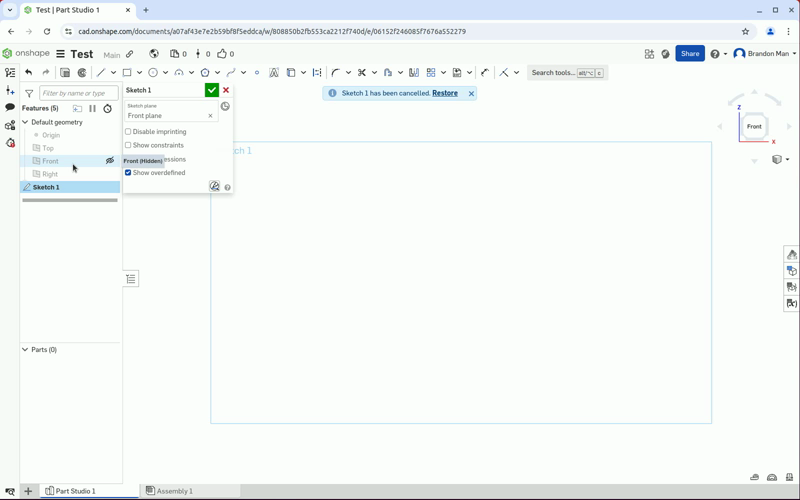
mouse_move(73, 352)
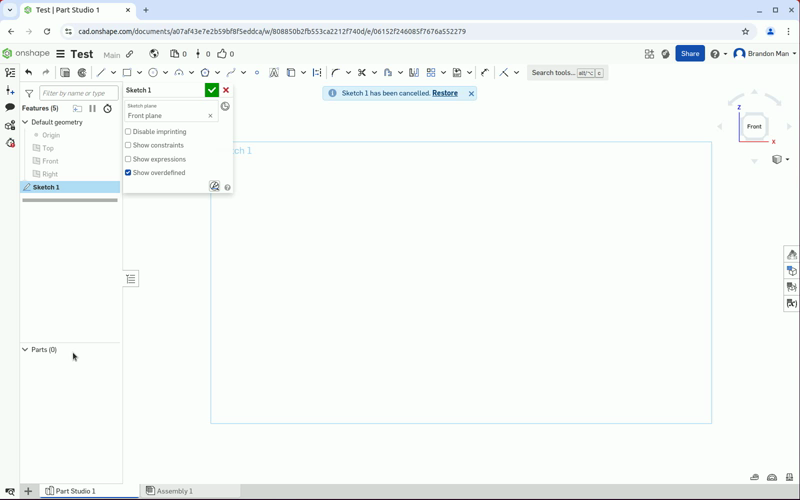
key(y)
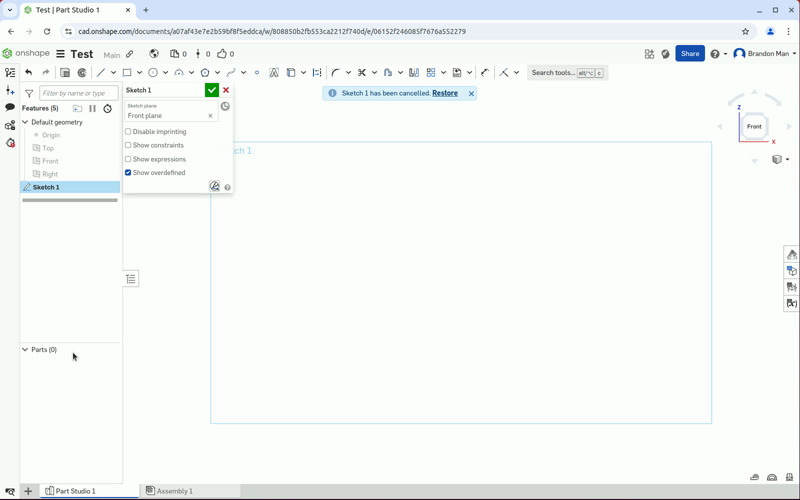
key(c)
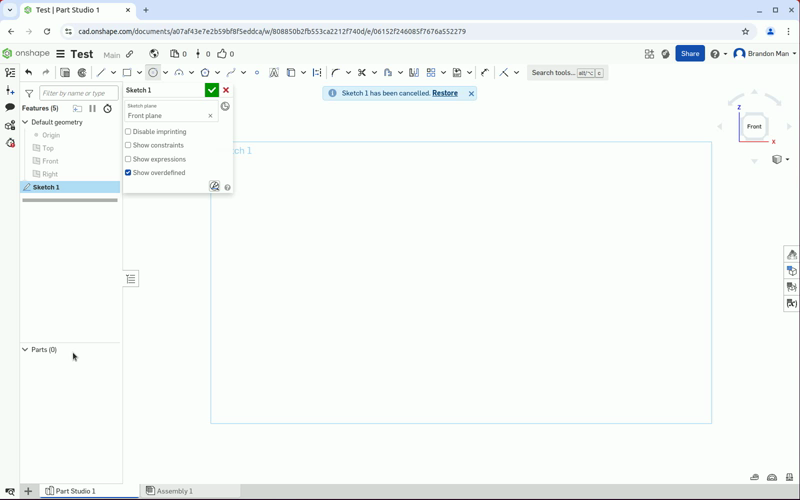
key_down(shift)
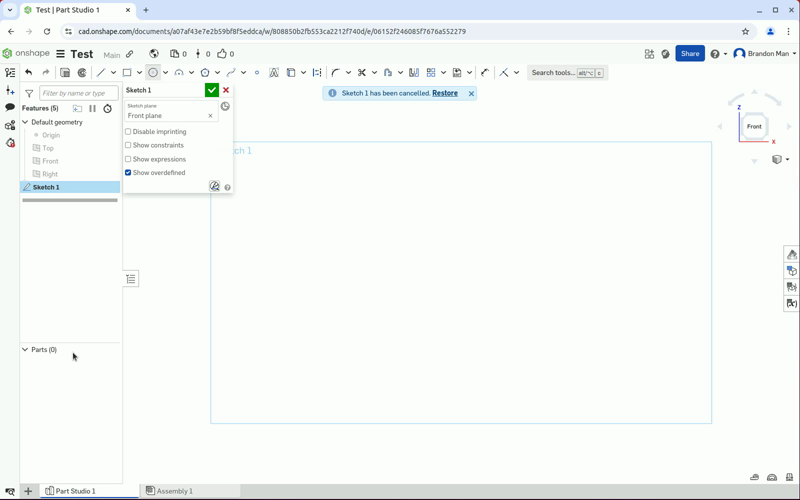
mouse_move(461, 282)
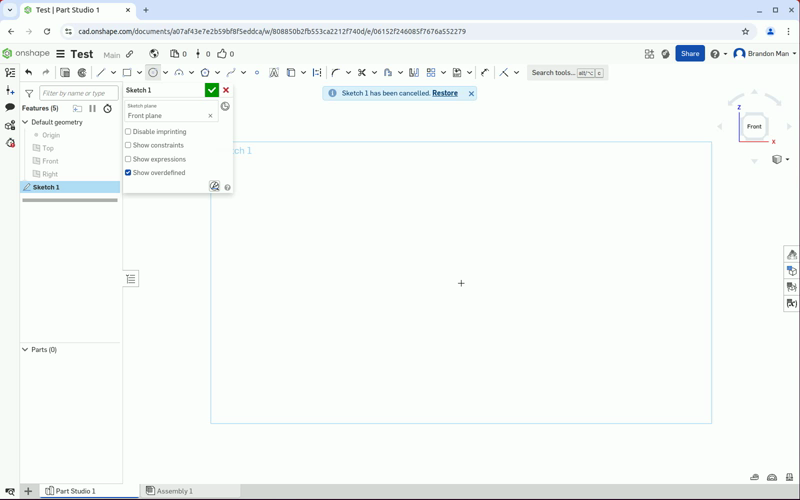
click(461, 282)
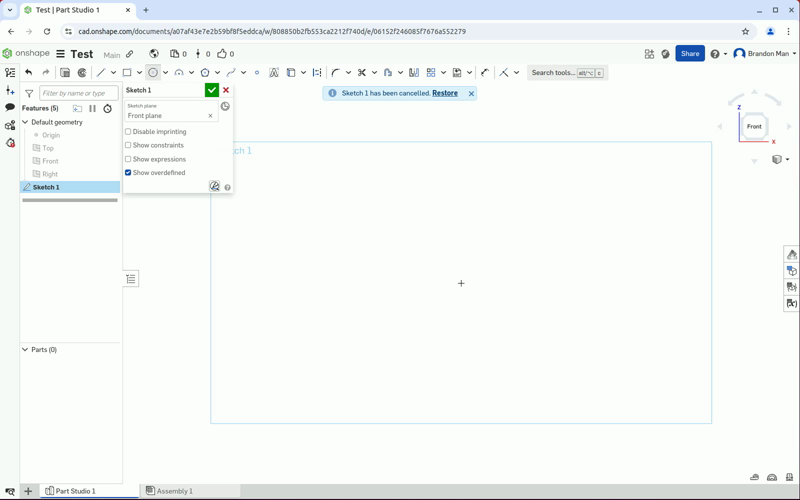
key_up(shift)
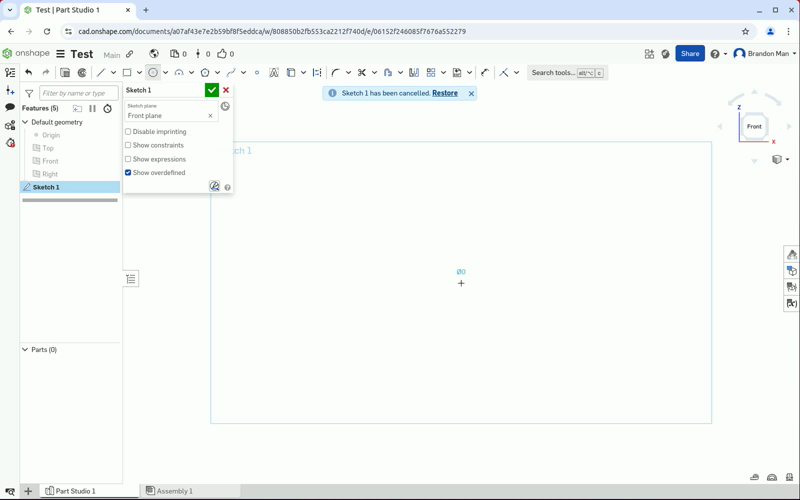
mouse_move(537, 282)
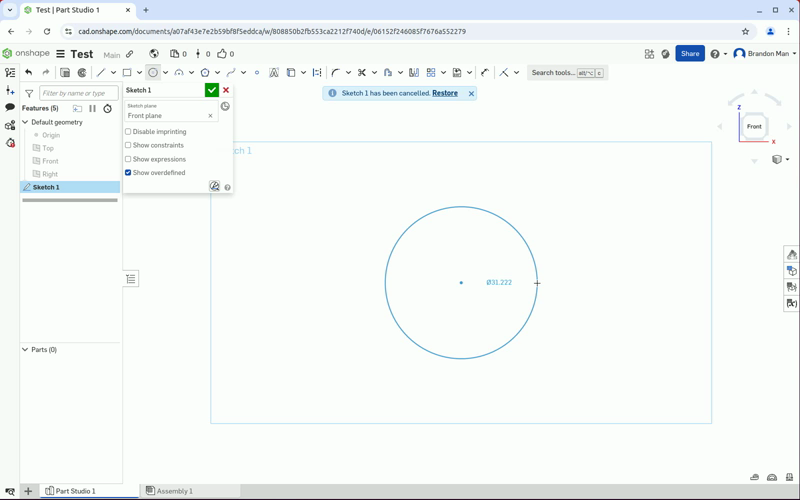
click(537, 282)
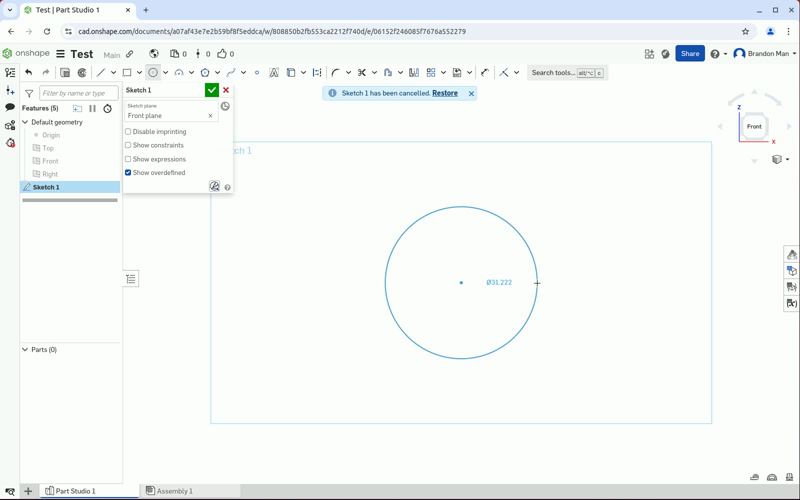
key(esc)
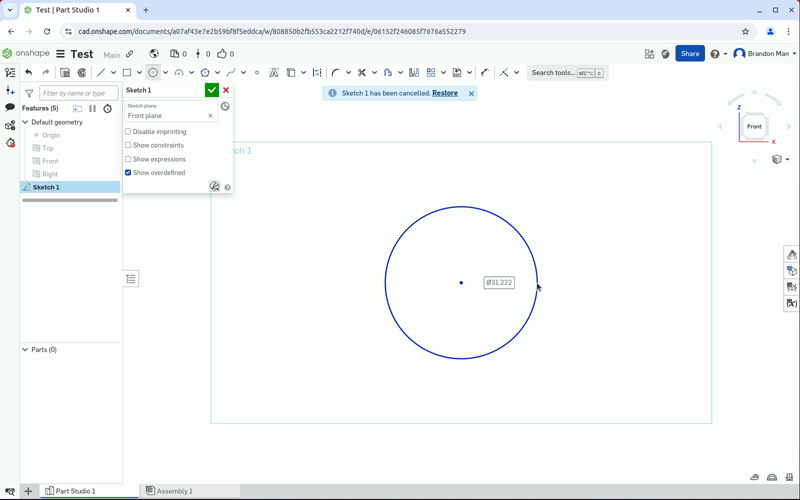
mouse_move(507, 276)
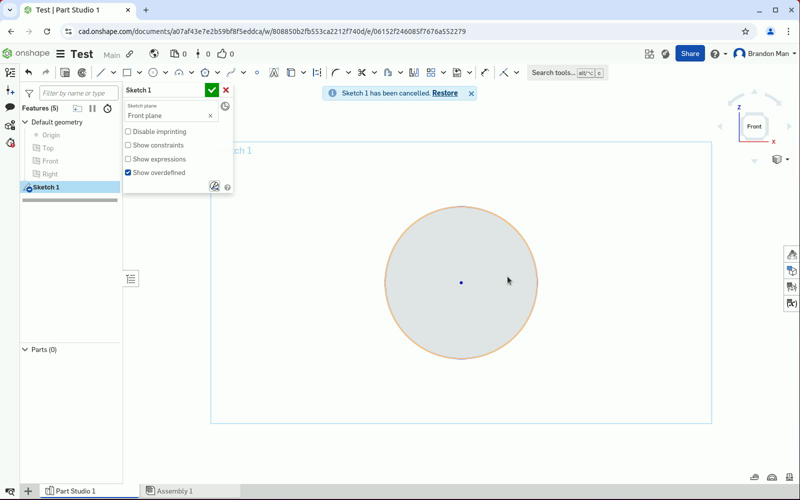
click(507, 276)
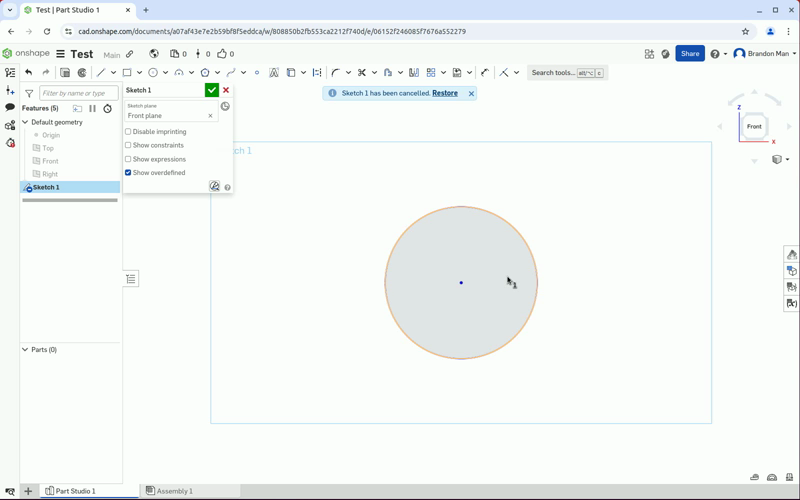
mouse_move(73, 352)
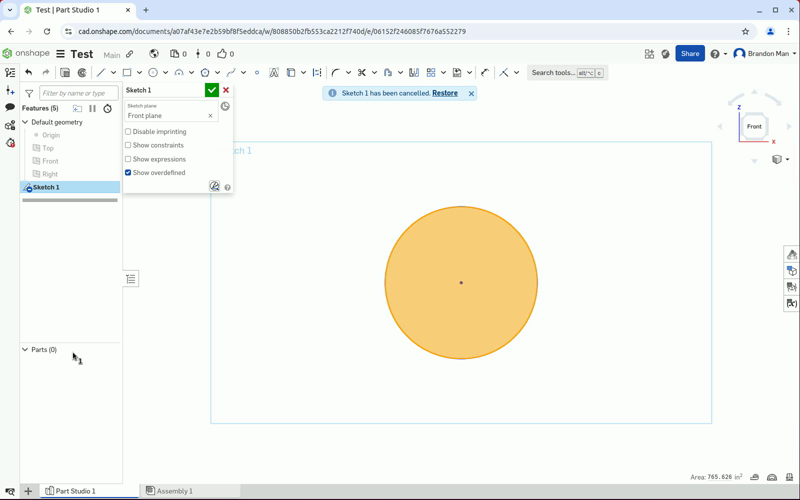
key(shift+y)
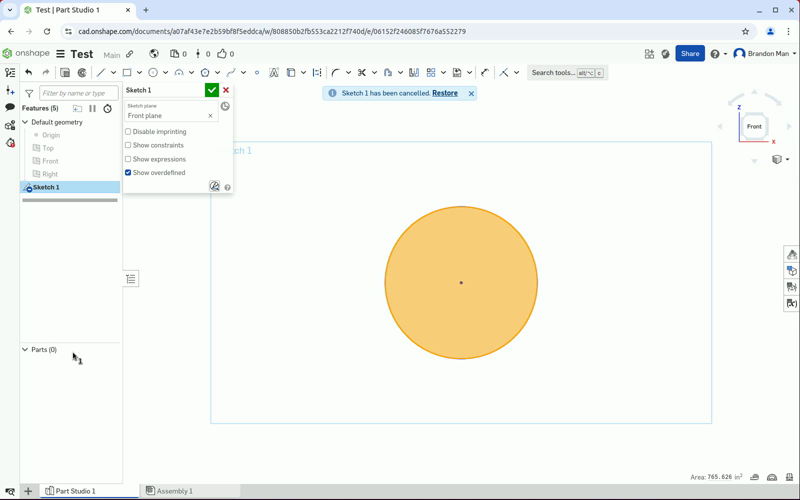
key(shift+e)
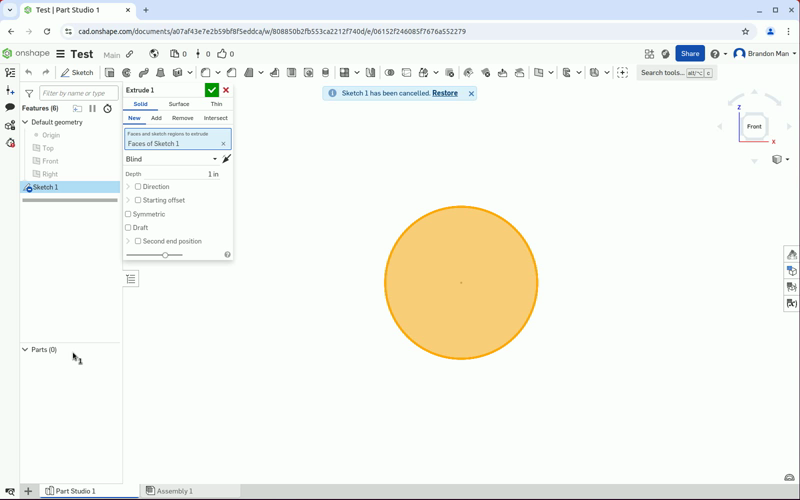
mouse_move(143, 106)
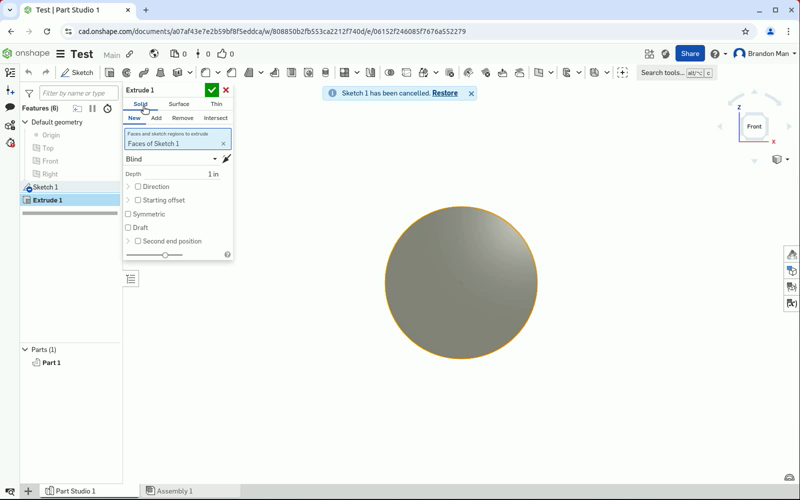
click(143, 106)
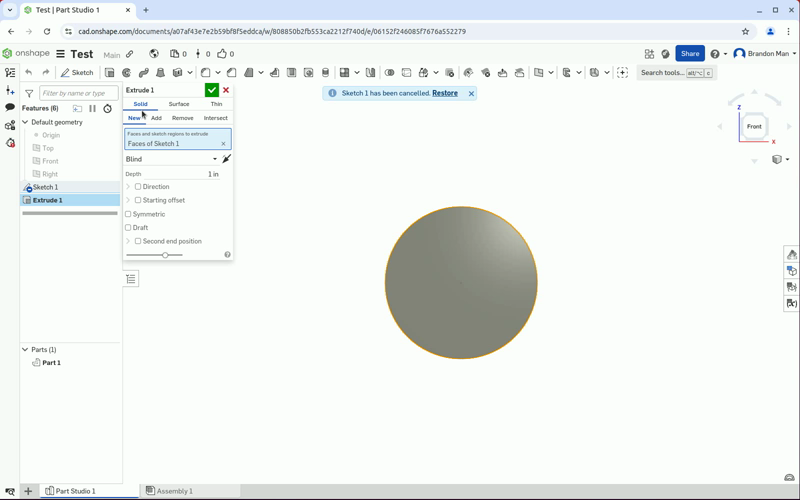
mouse_move(137, 120)
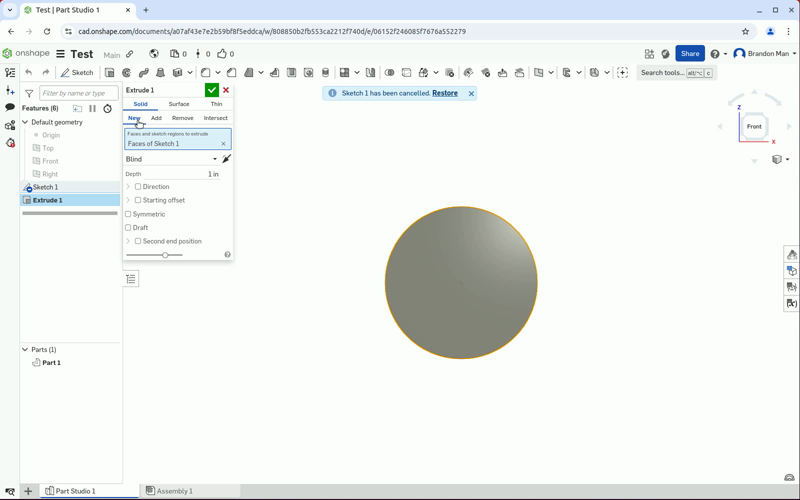
click(137, 120)
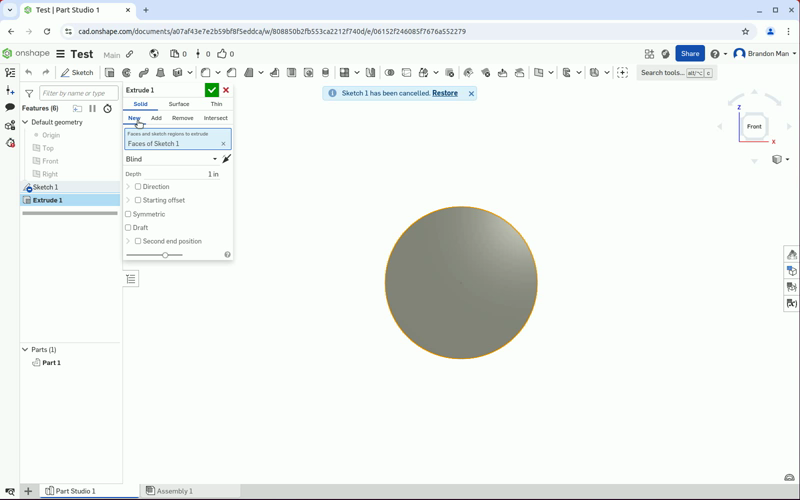
key(tab, 4)
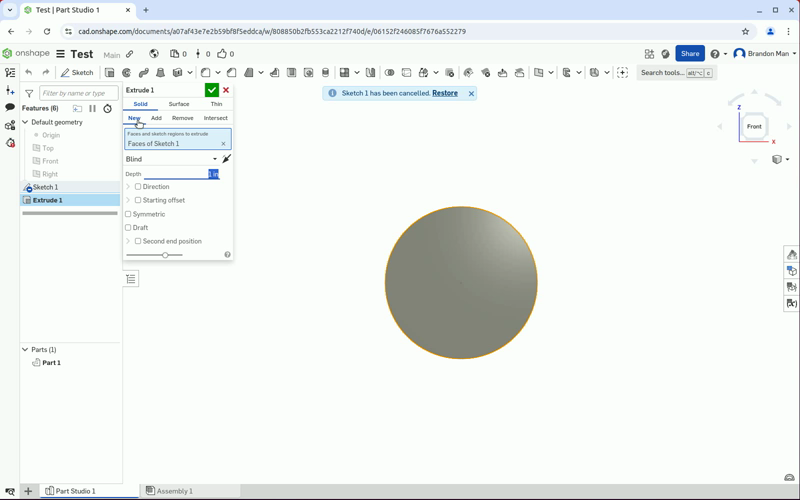
text(-15.405)
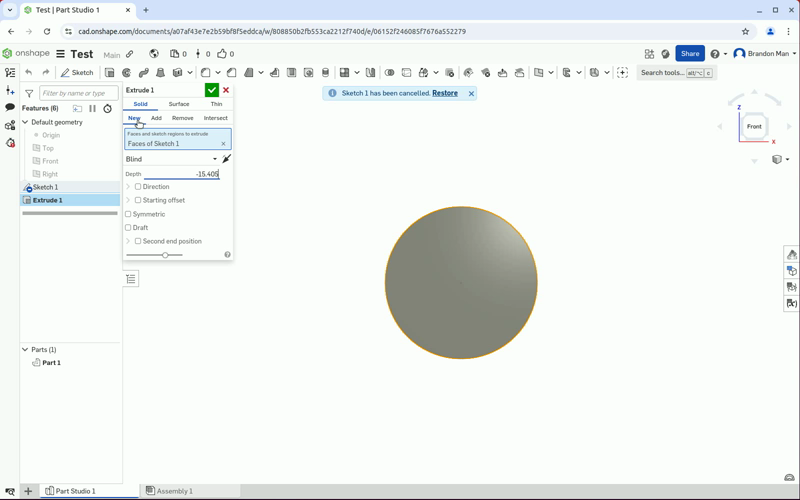
key(enter)
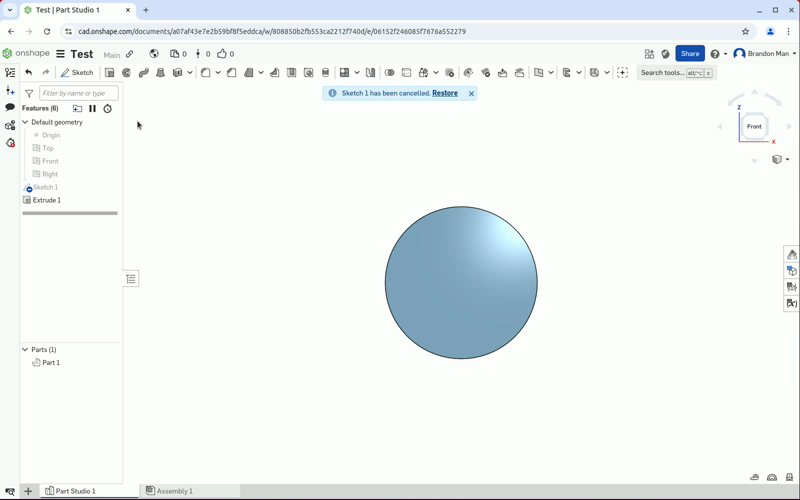
key(shift+h)
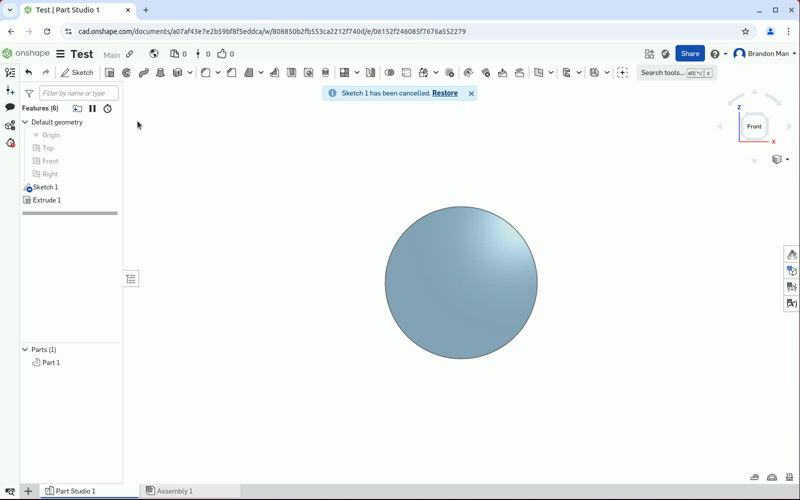
key(shift+h)
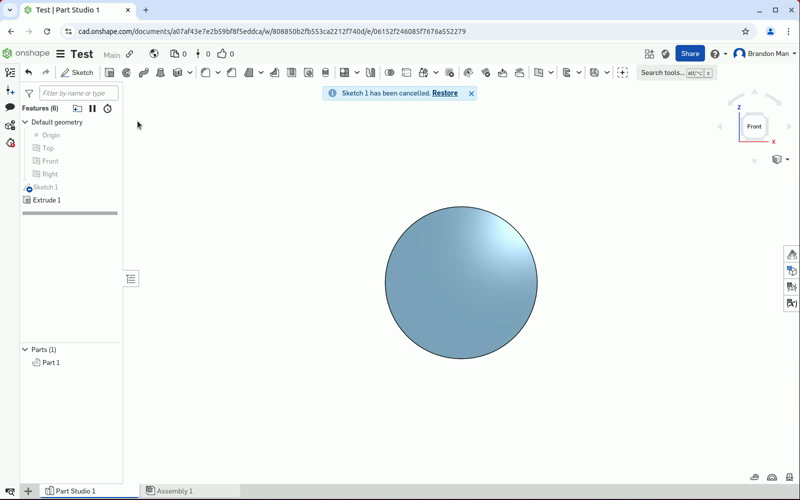
mouse_move(73, 189)
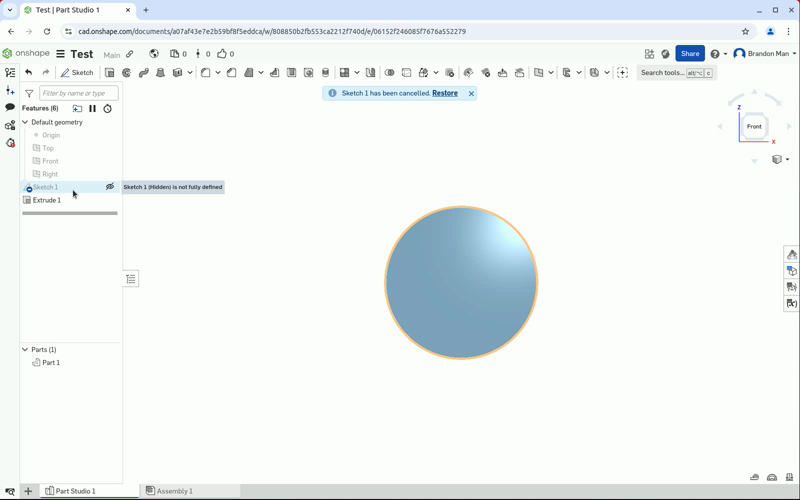
click(73, 189)
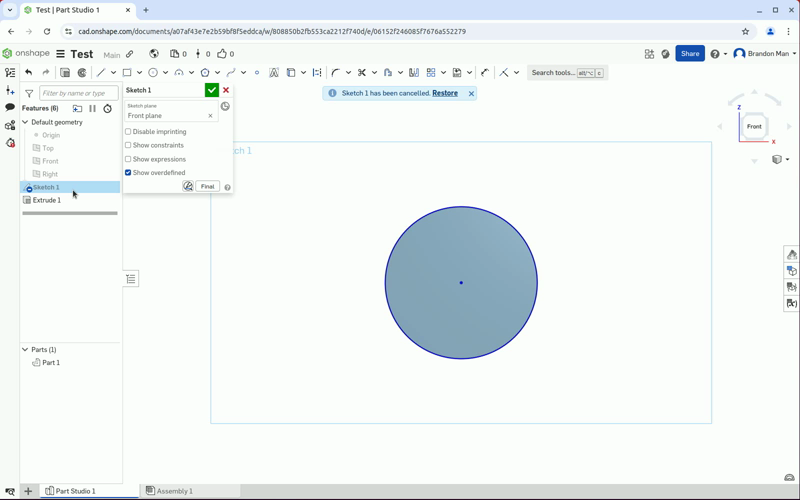
mouse_move(229, 92)
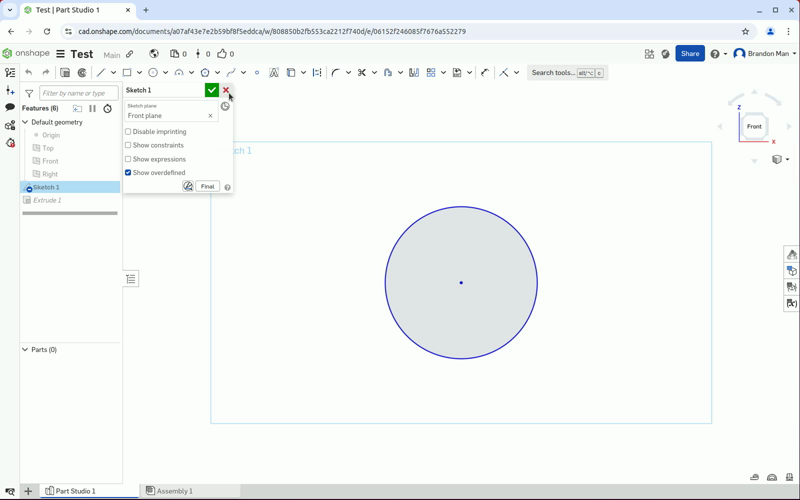
click(229, 92)
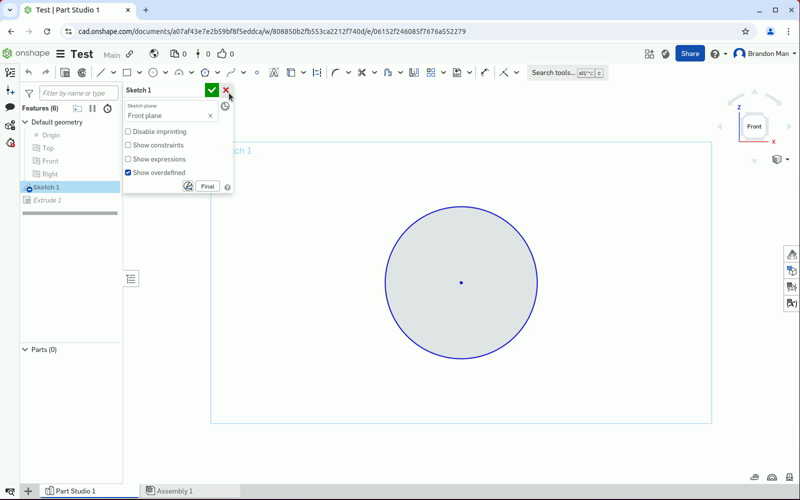
key(shift+s)
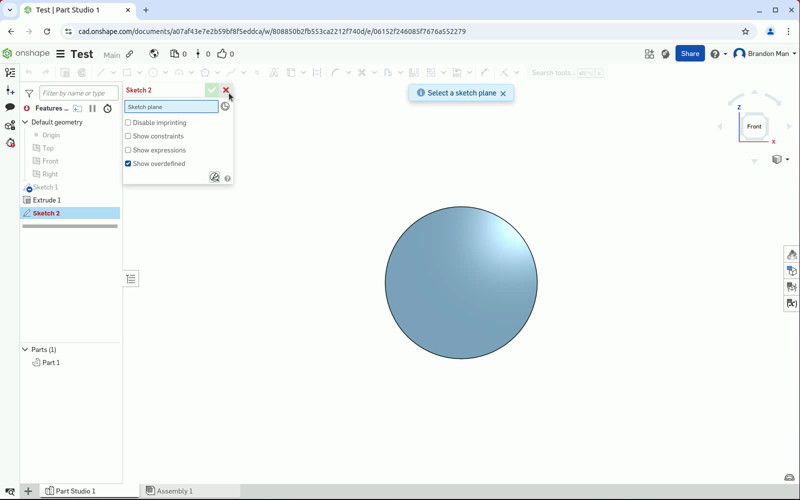
mouse_move(73, 163)
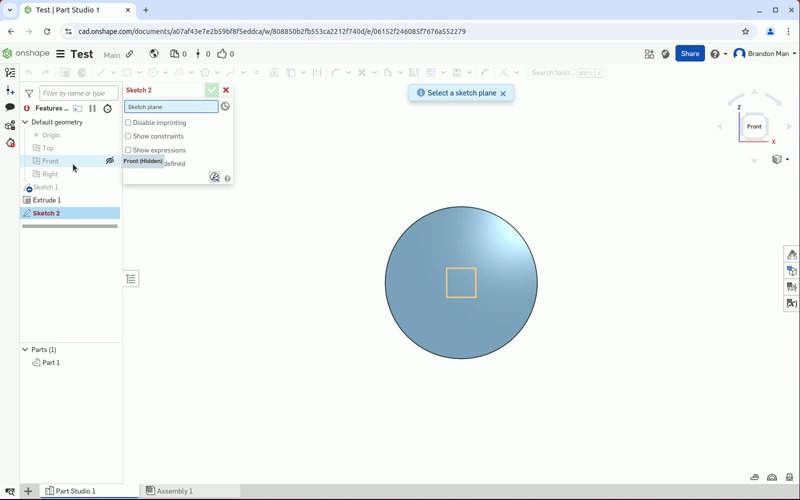
click(73, 163)
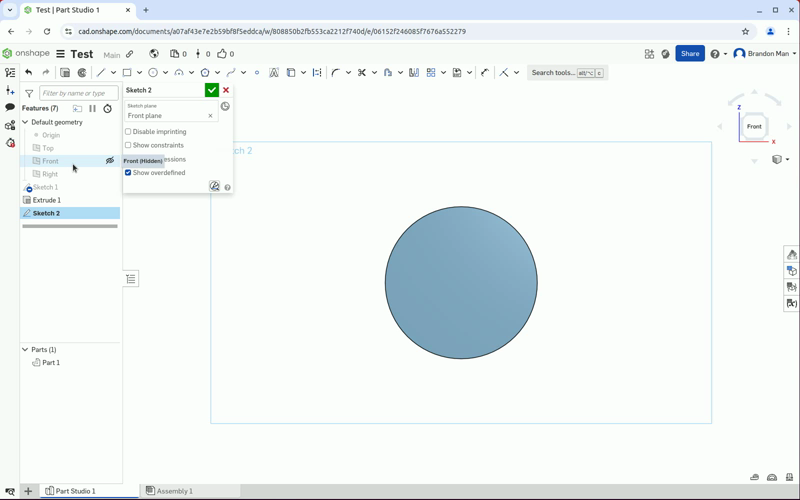
mouse_move(73, 352)
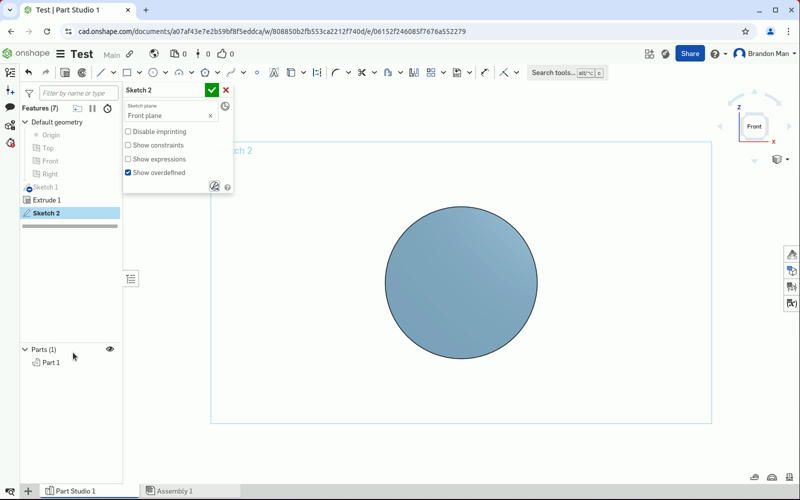
key(y)
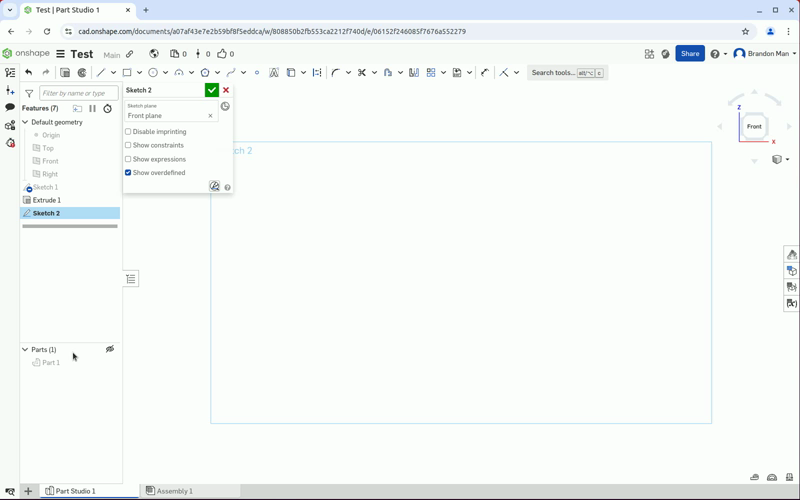
key(c)
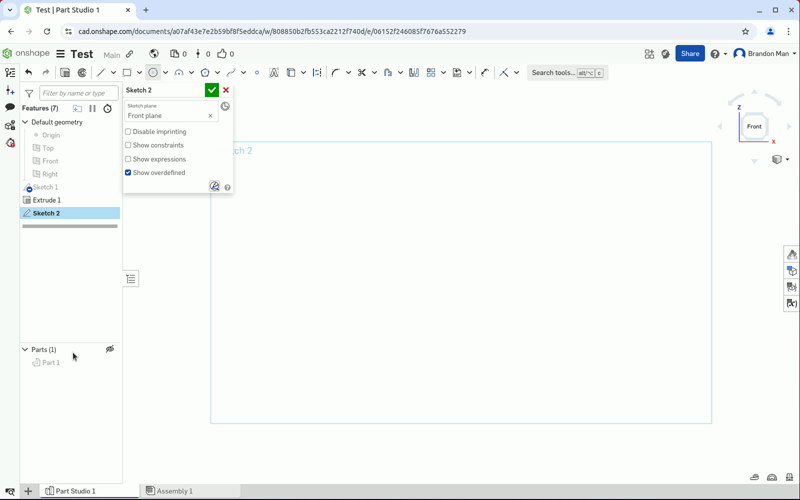
key_down(shift)
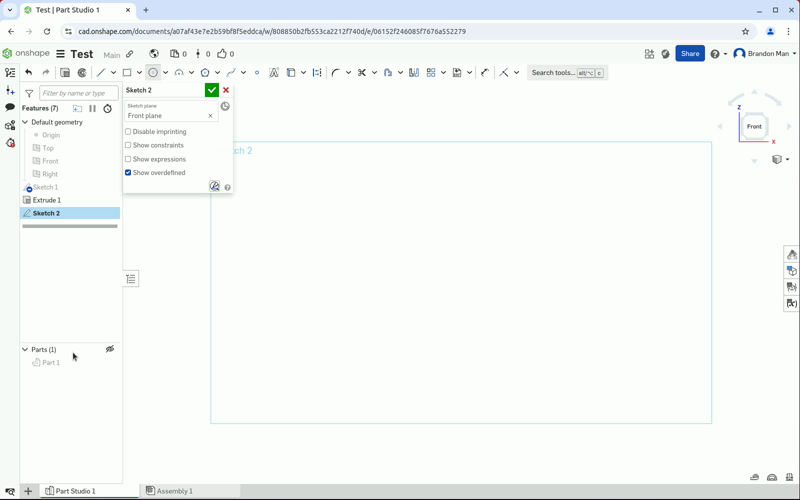
mouse_move(461, 282)
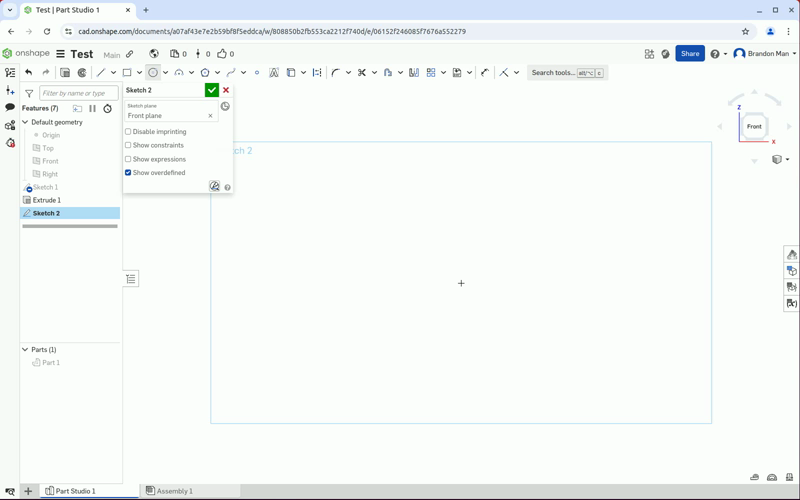
click(461, 282)
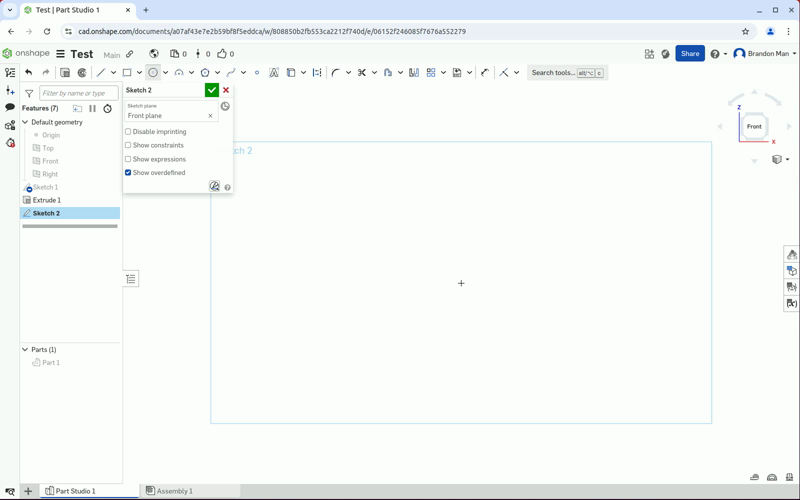
key_up(shift)
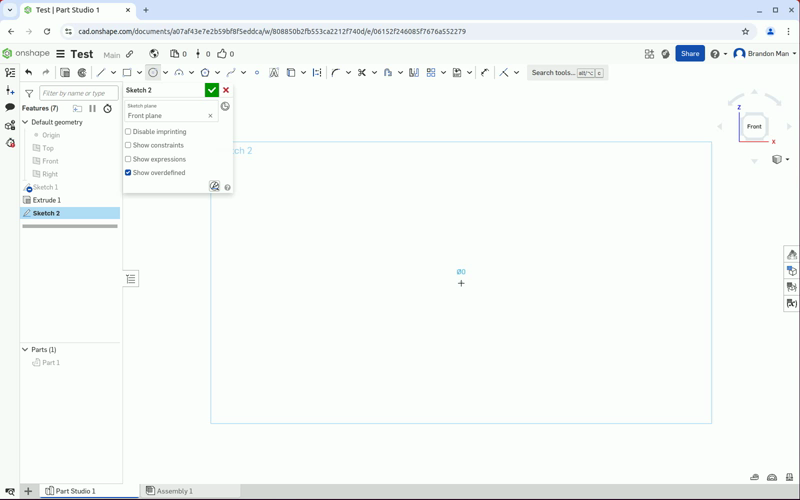
mouse_move(574, 282)
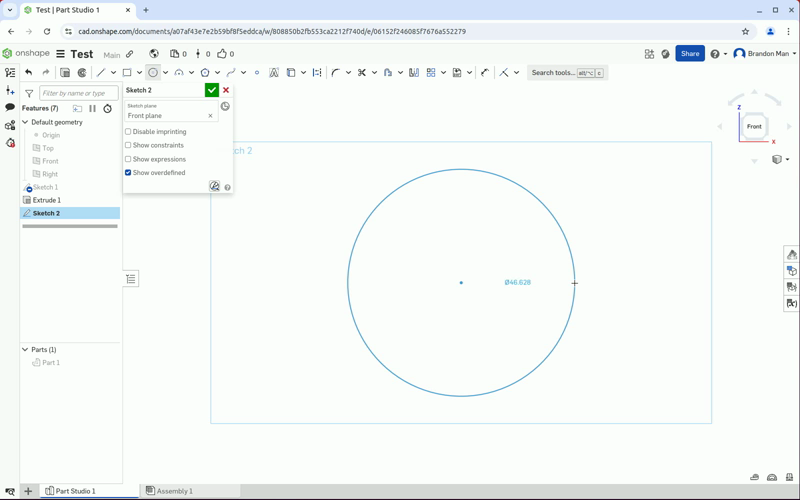
click(574, 282)
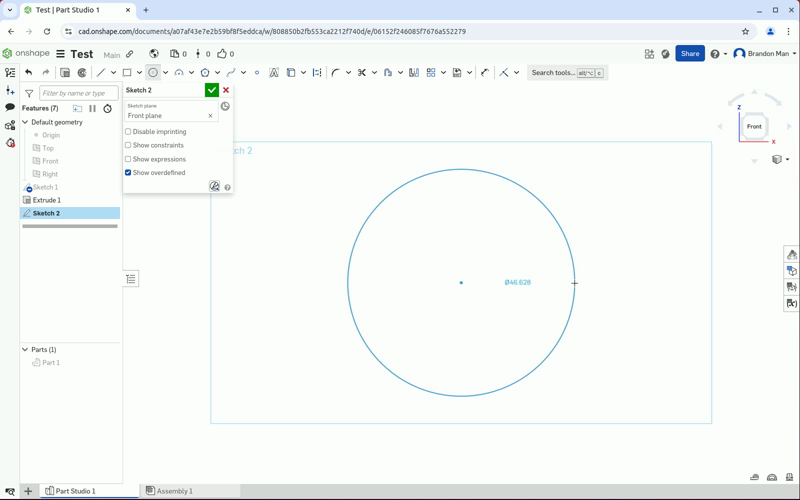
key(esc)
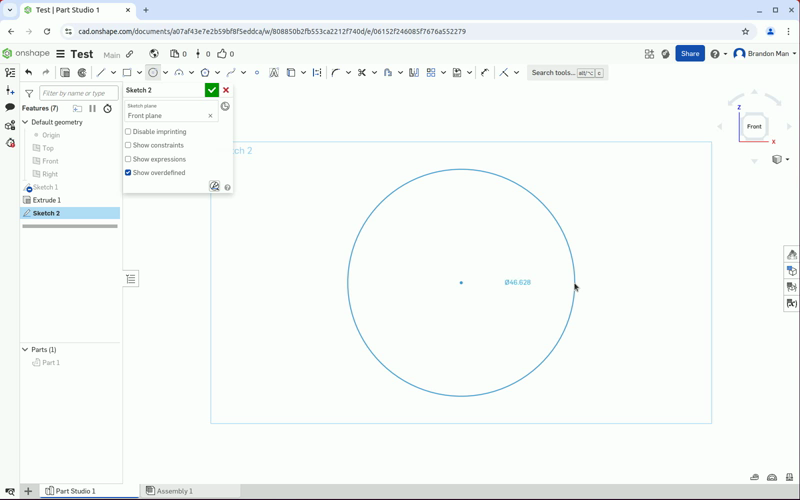
key(c)
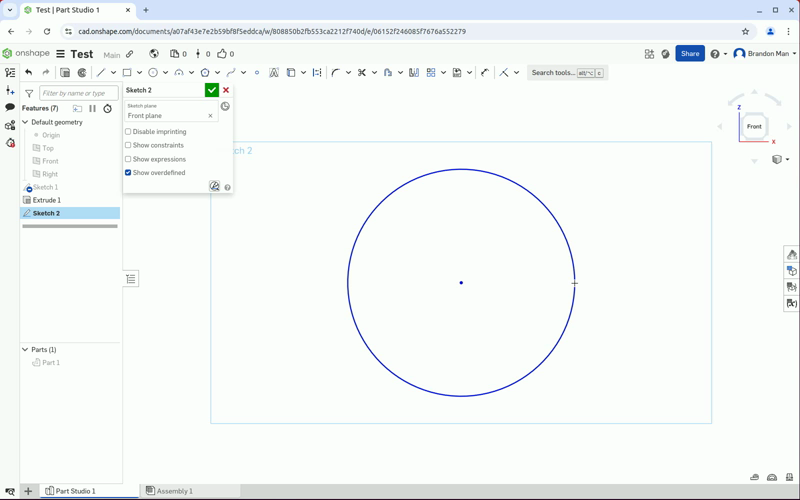
key_down(shift)
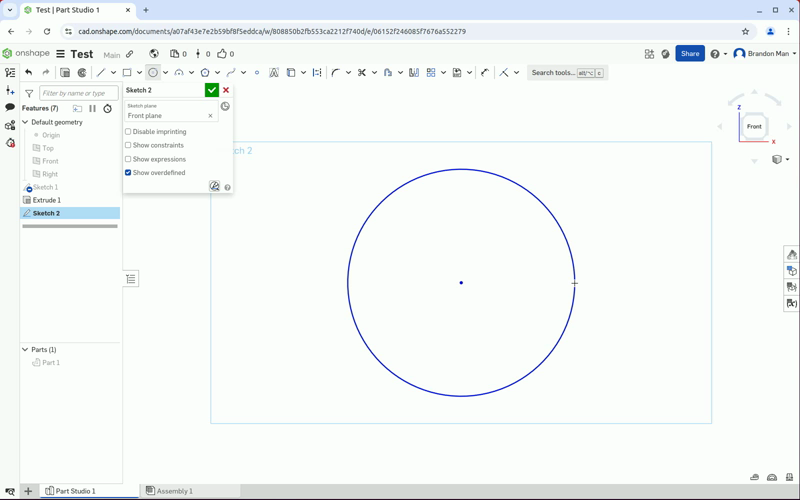
mouse_move(461, 282)
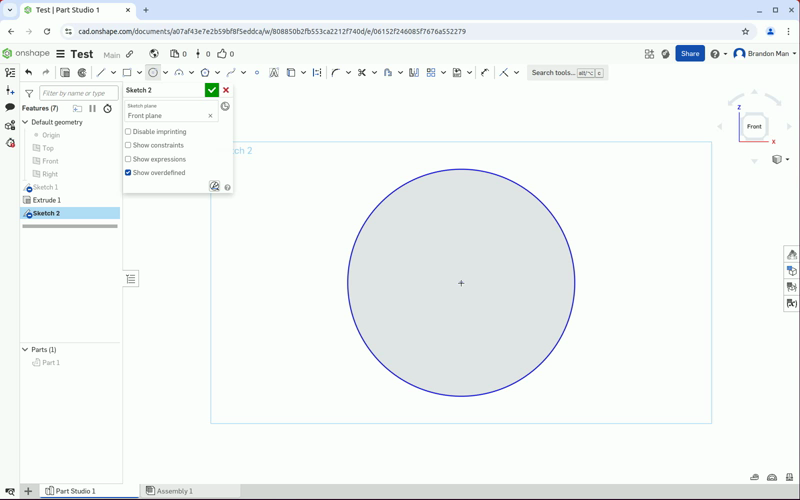
click(461, 282)
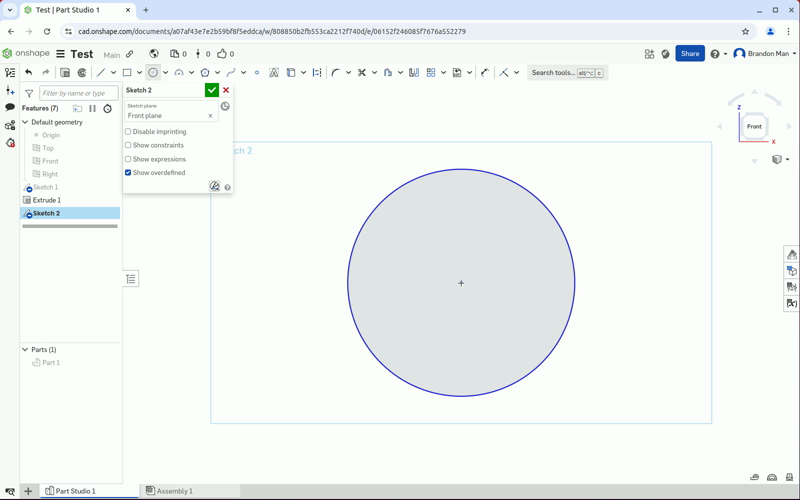
key_up(shift)
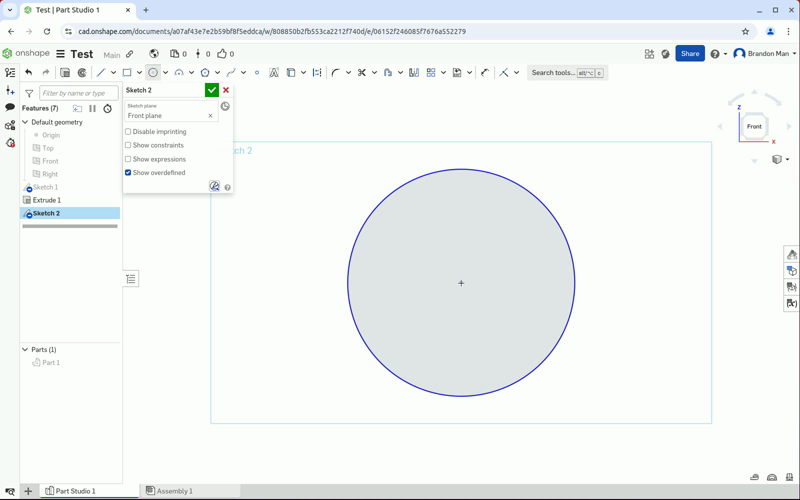
mouse_move(536, 282)
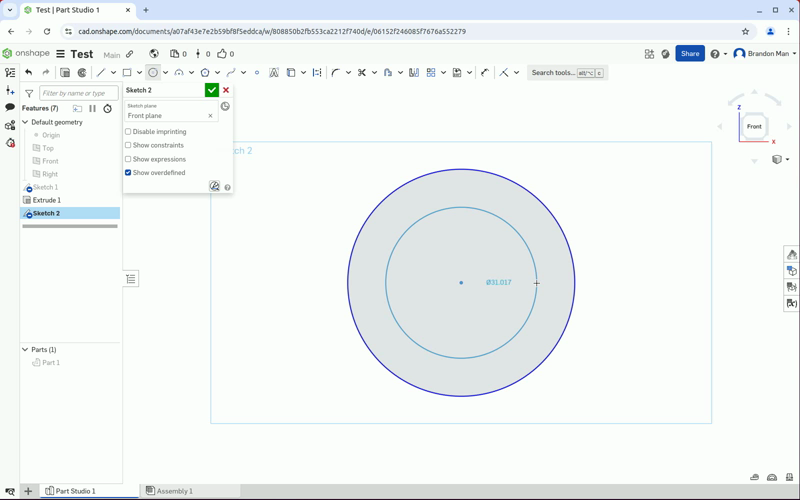
click(536, 282)
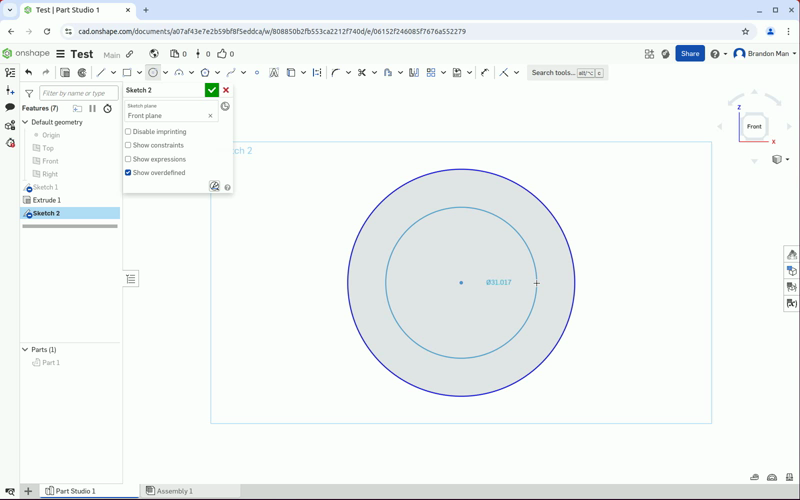
key(esc)
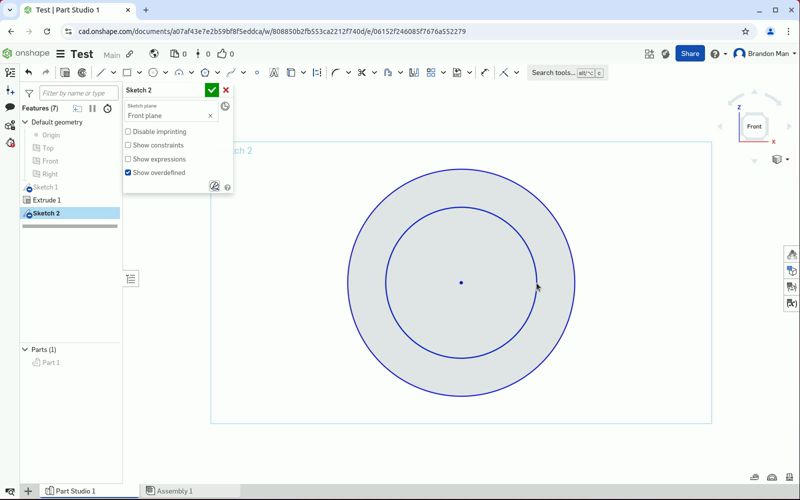
mouse_move(378, 326)
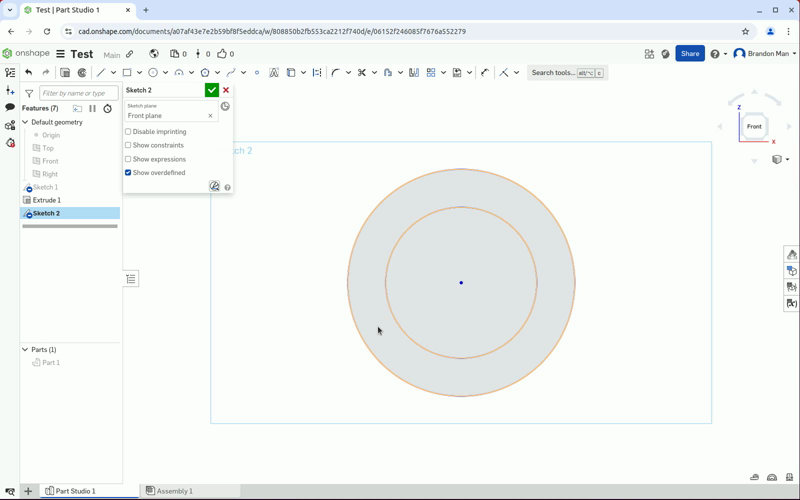
click(378, 326)
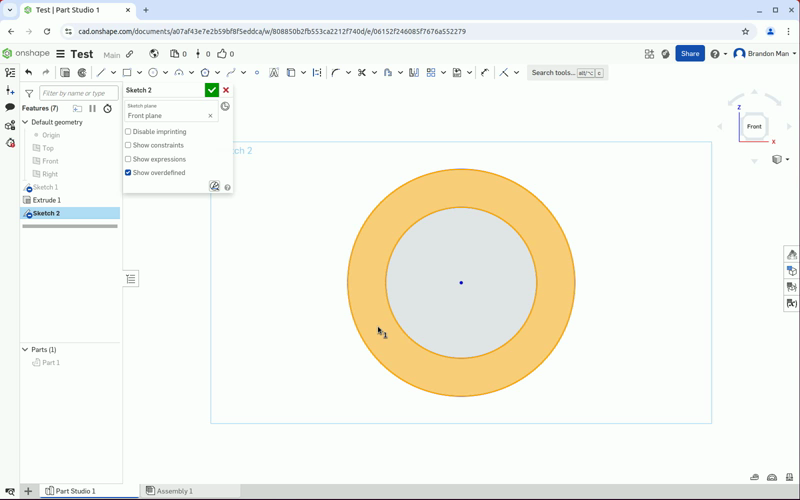
mouse_move(73, 352)
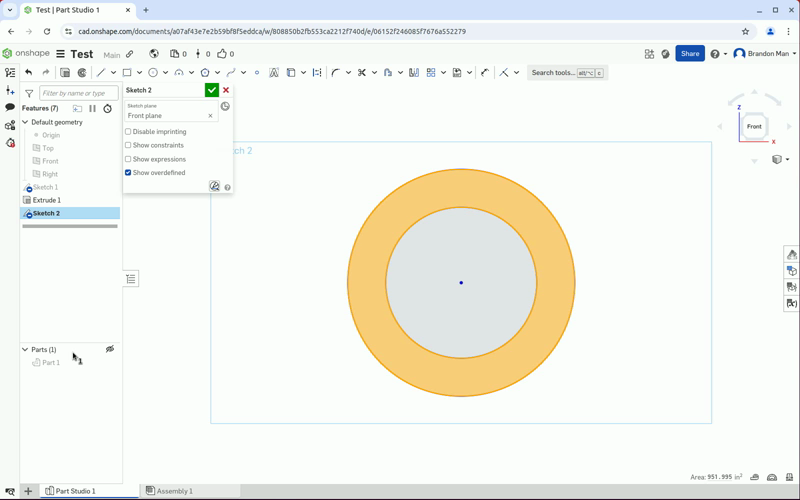
key(shift+y)
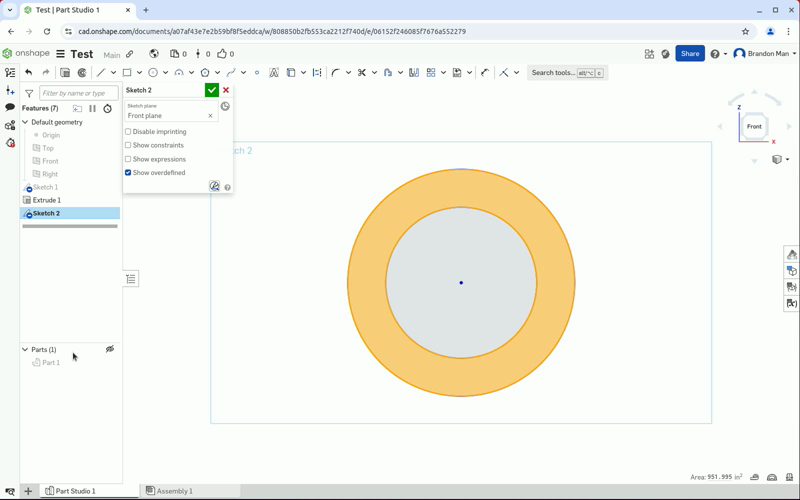
key(shift+e)
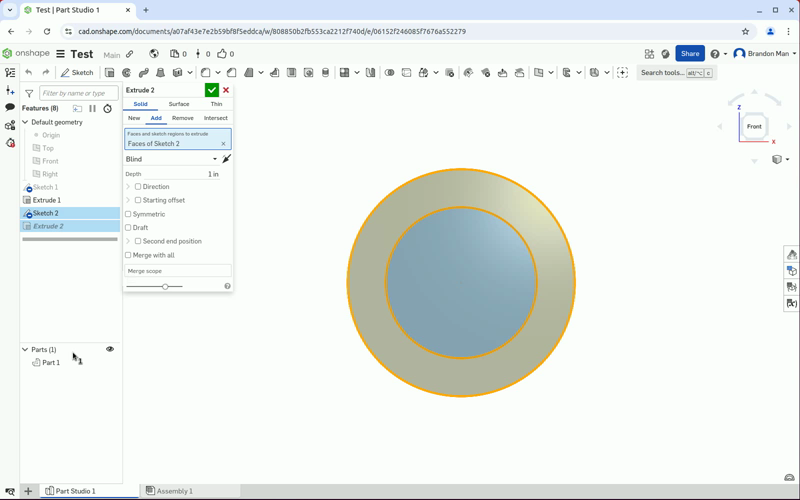
mouse_move(143, 106)
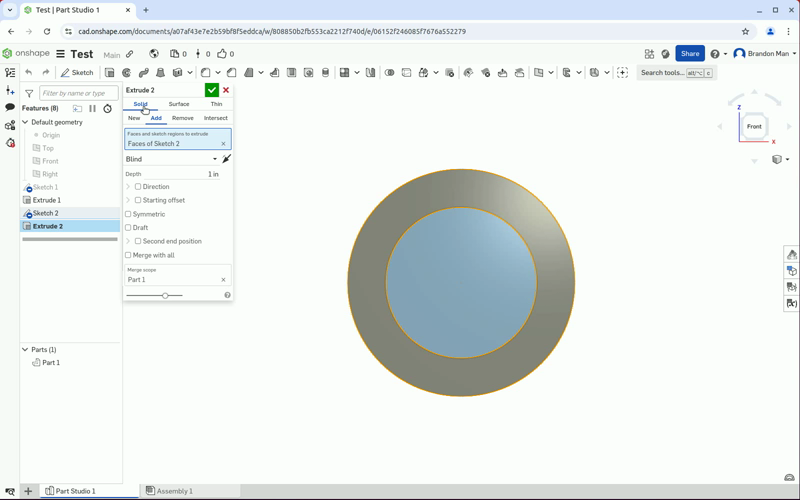
click(143, 106)
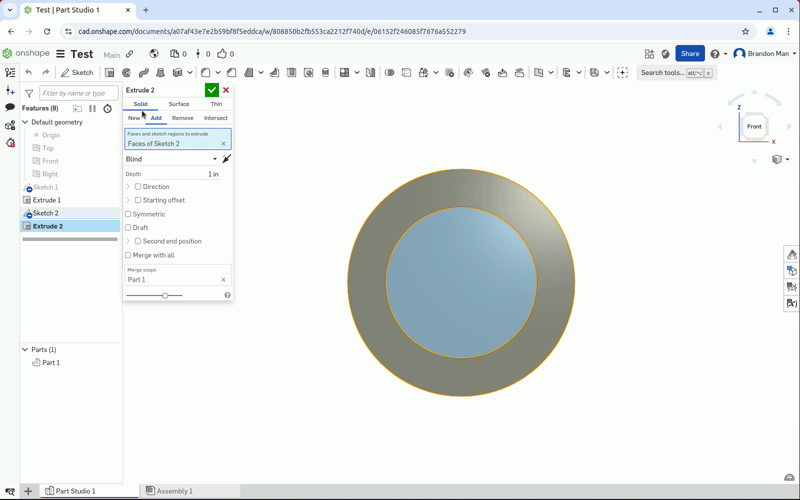
mouse_move(137, 120)
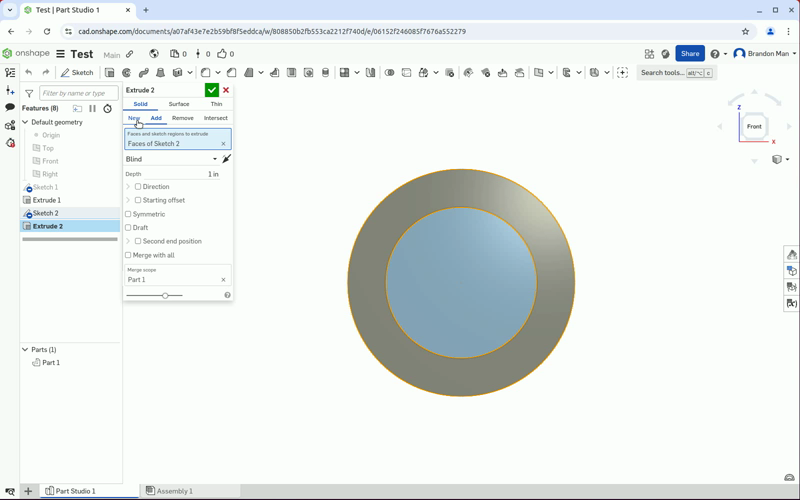
click(137, 120)
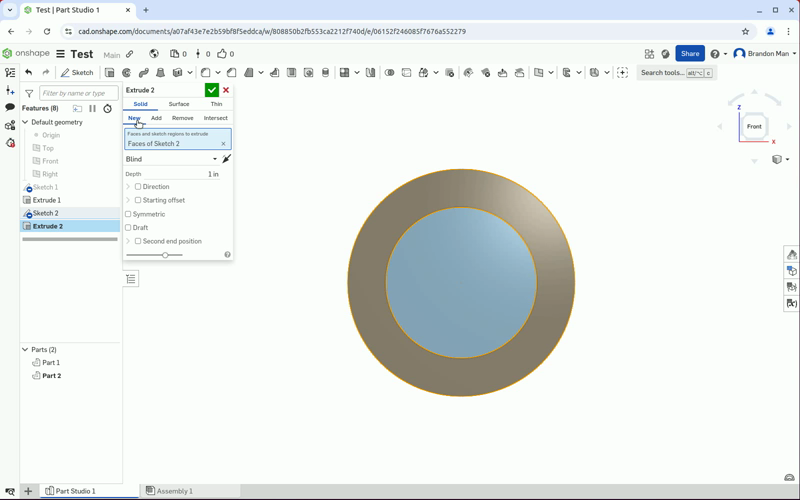
key(tab, 4)
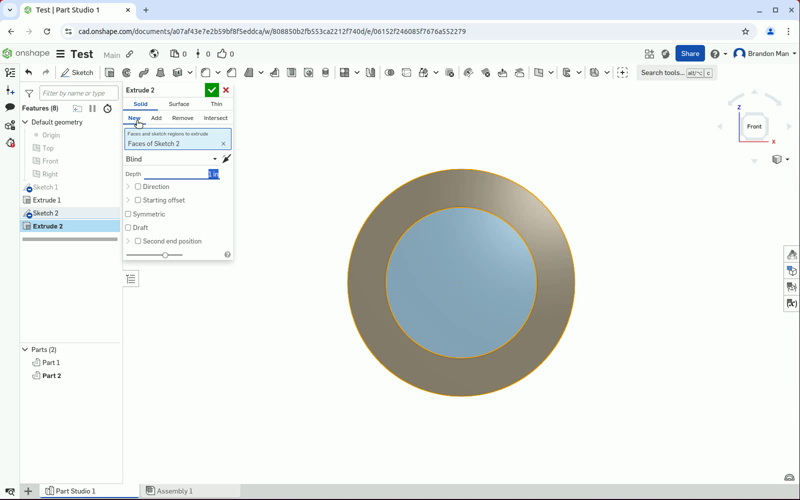
text(-15.405)
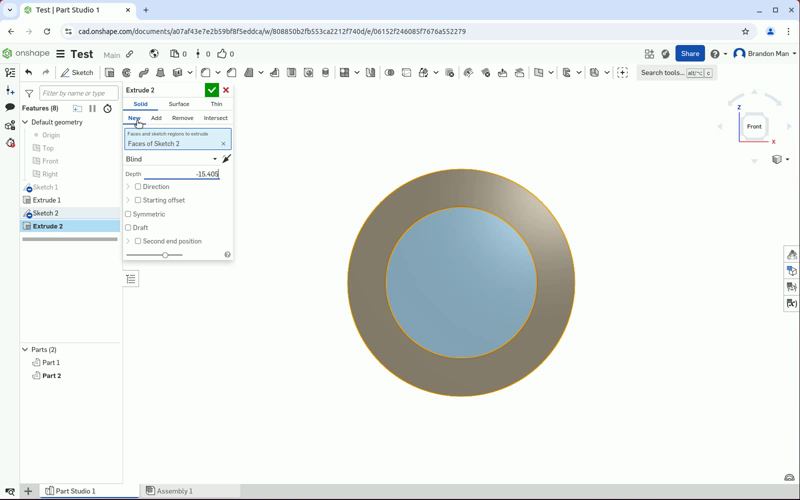
key(enter)
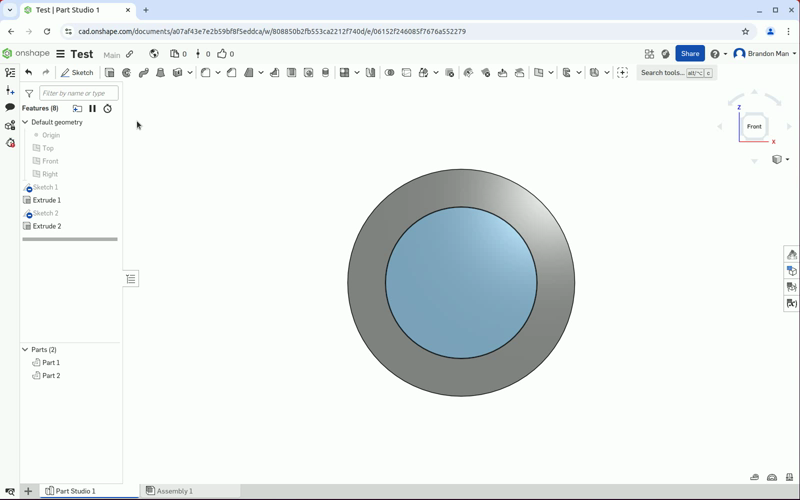
key(shift+h)
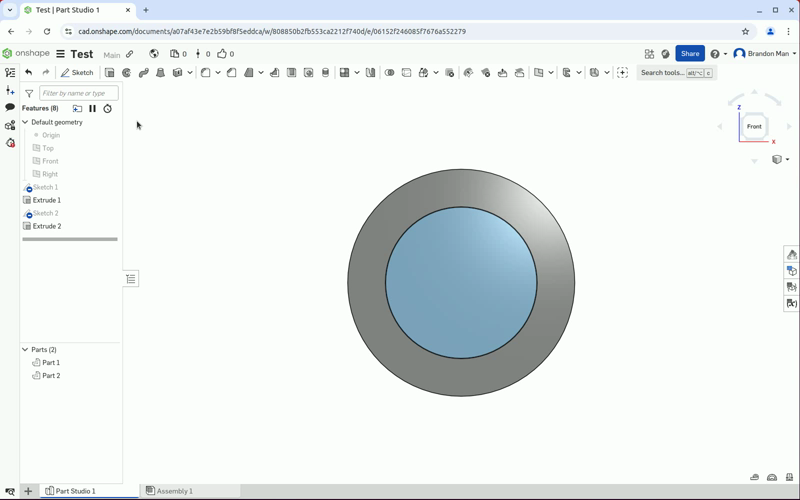
key(shift+h)
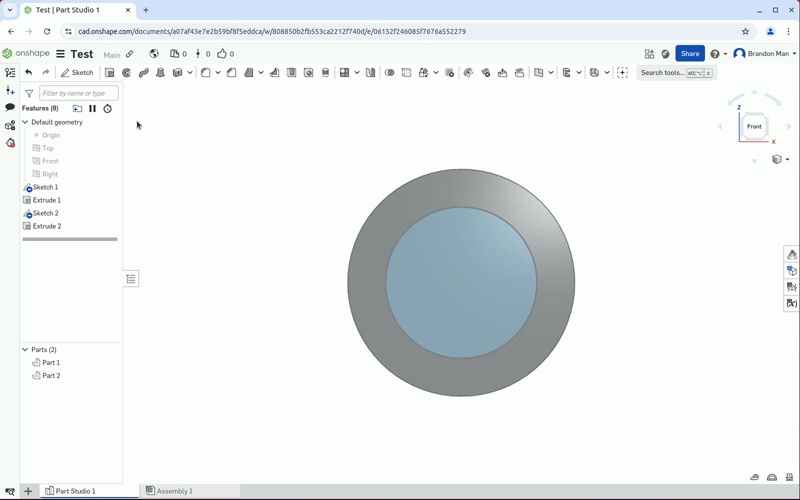
key(shift+7)
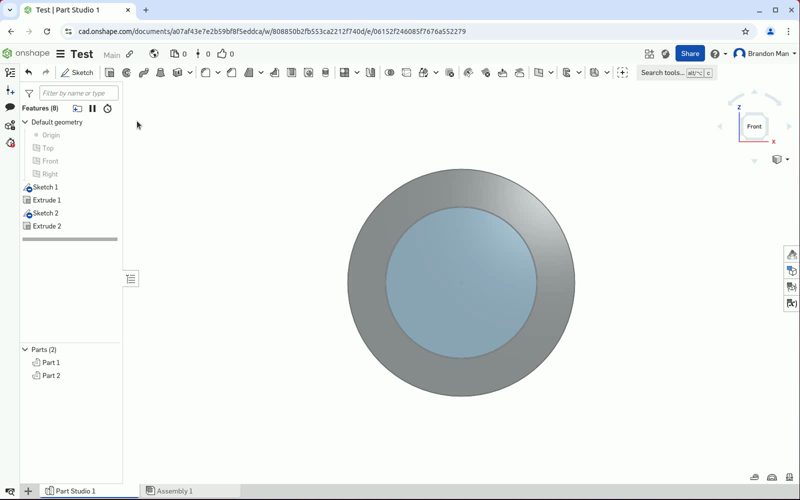
key(left, 2)
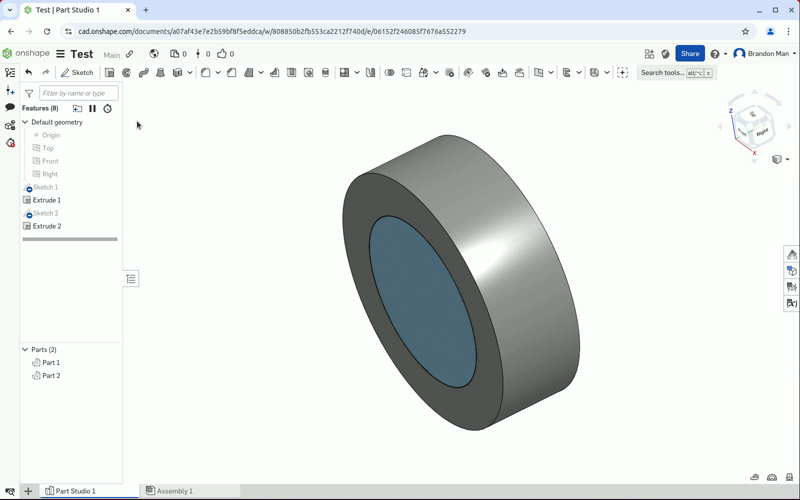
key(down, 2)
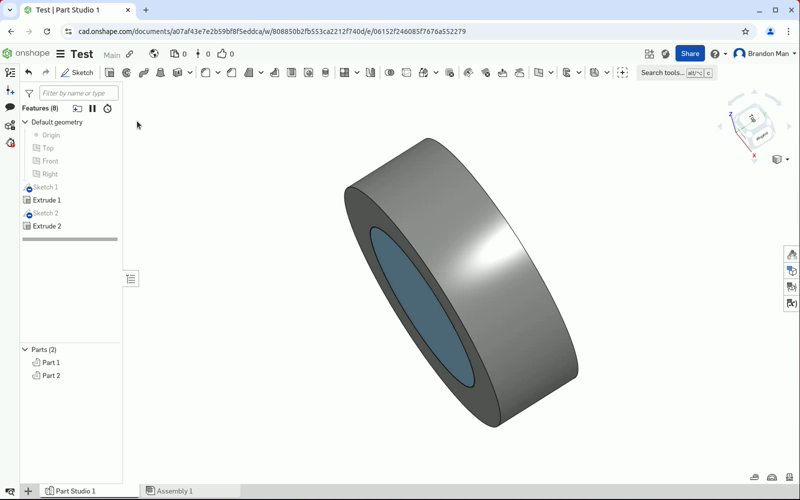
key(up, 2)
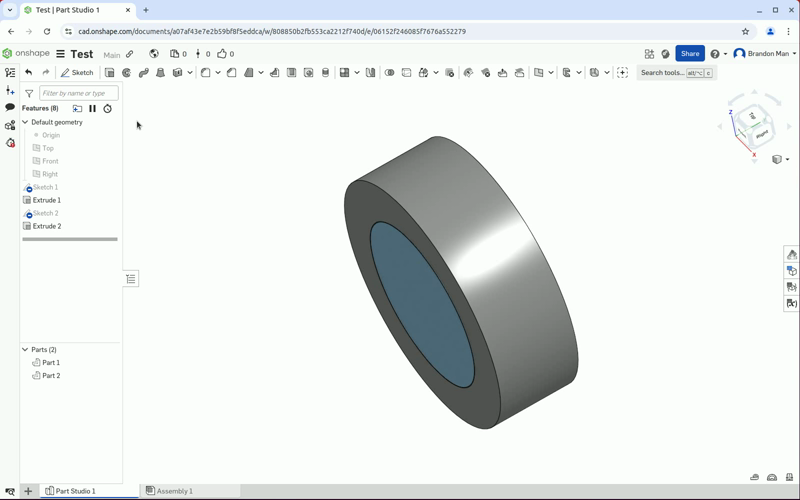
key(right, 2)
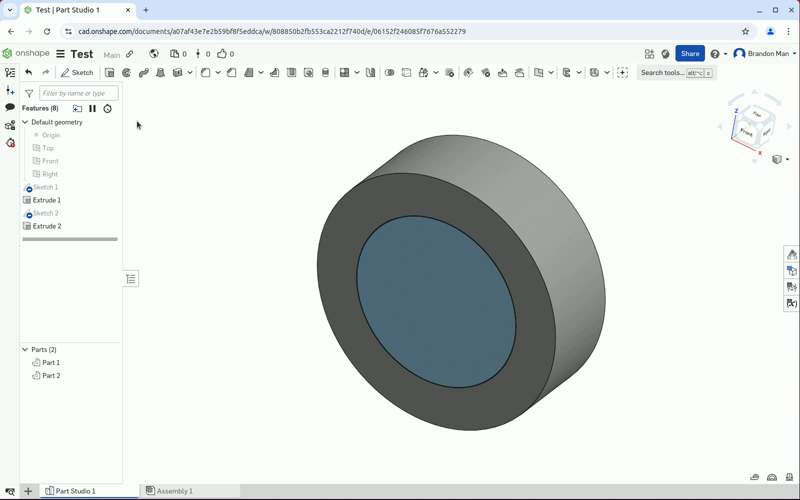
mouse_move(73, 189)
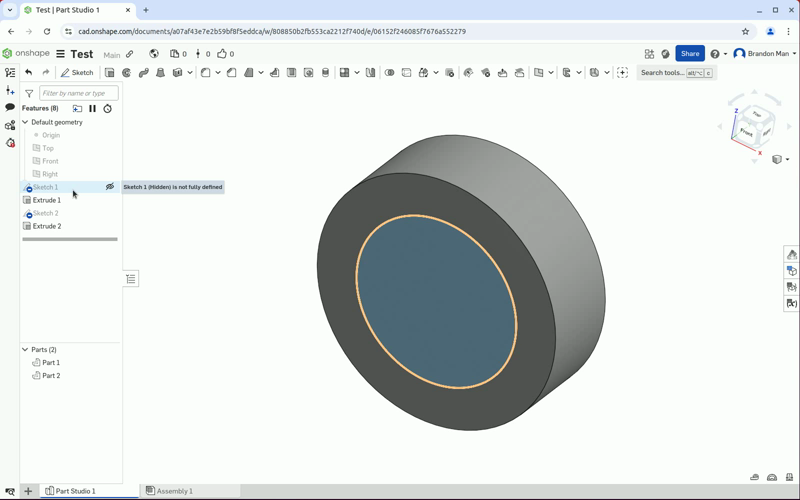
click(73, 189)